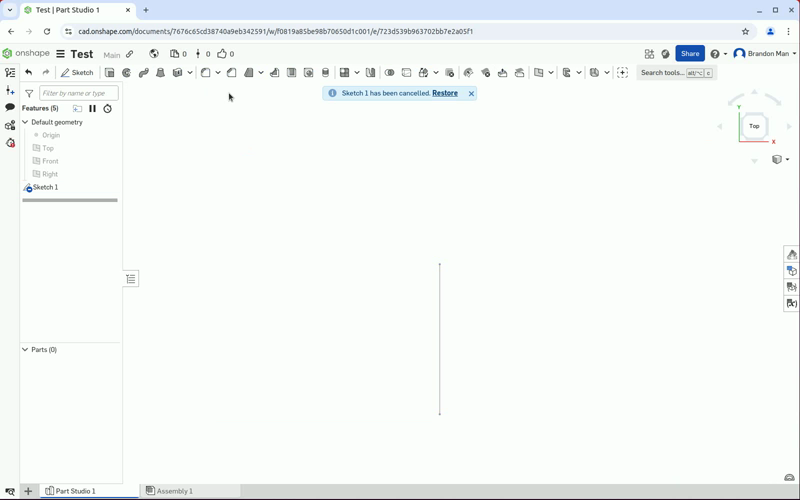
key(shift+h)
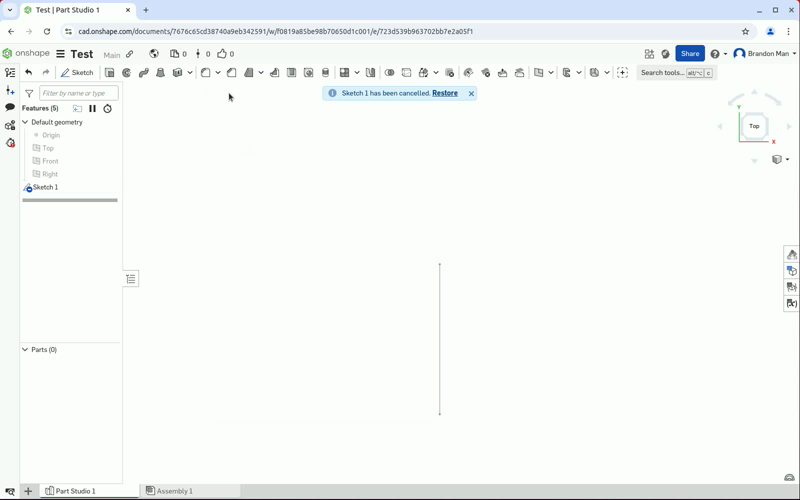
key(shift+s)
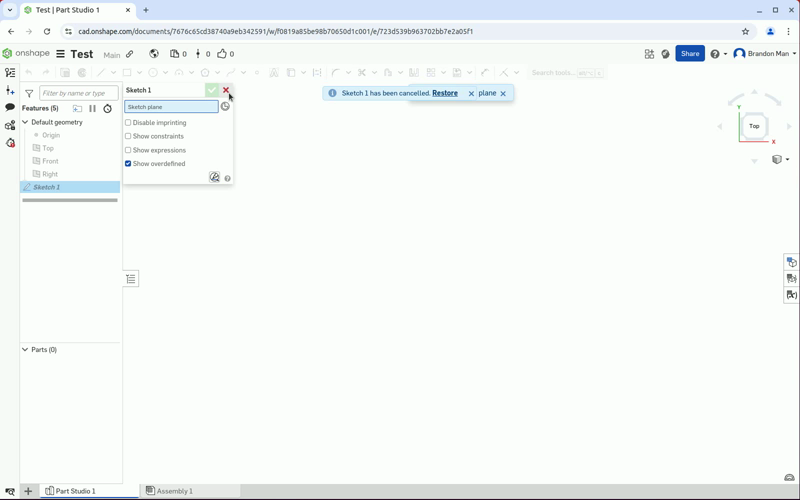
mouse_move(73, 150)
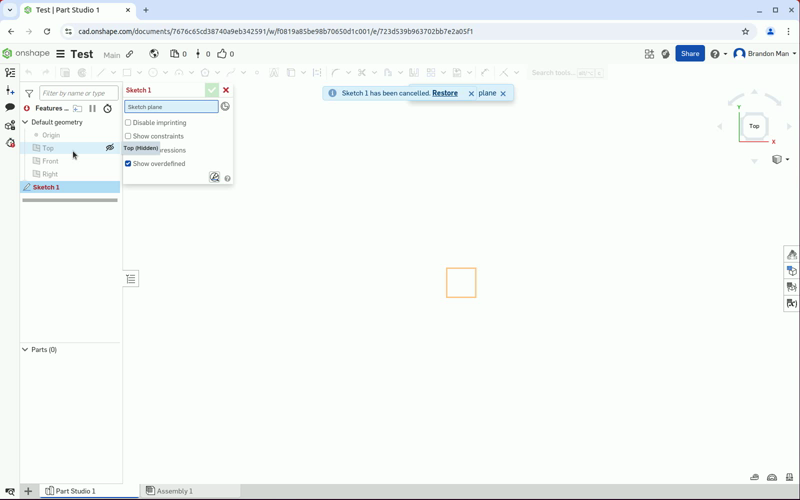
click(73, 150)
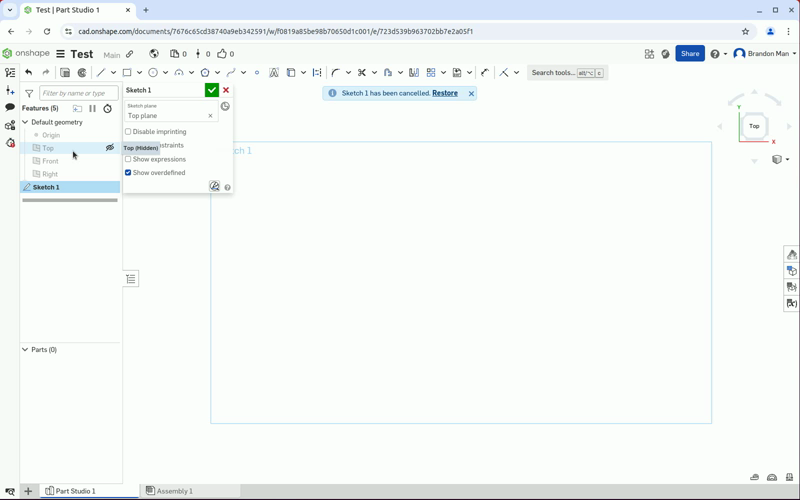
mouse_move(73, 352)
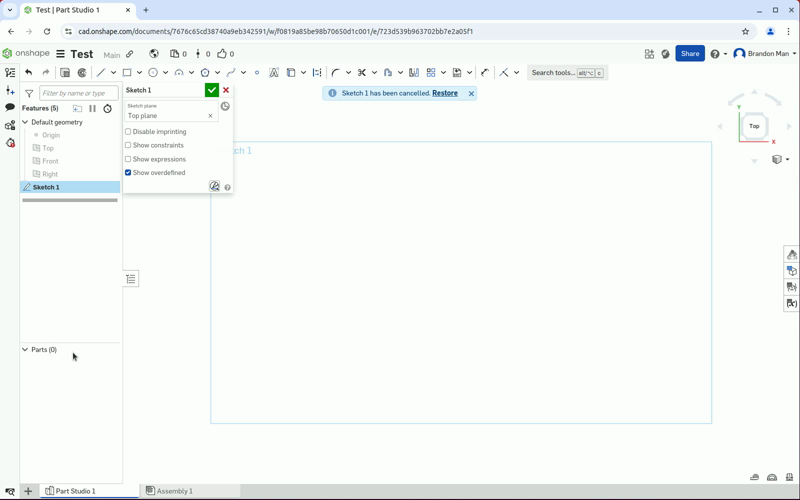
key(y)
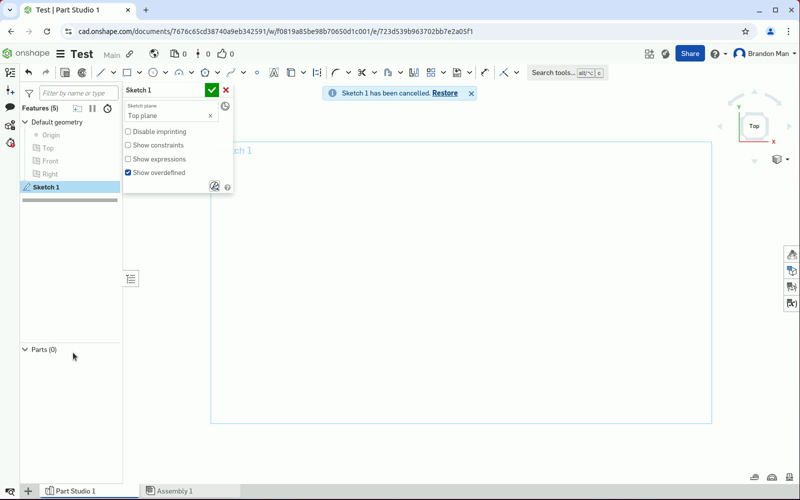
key(c)
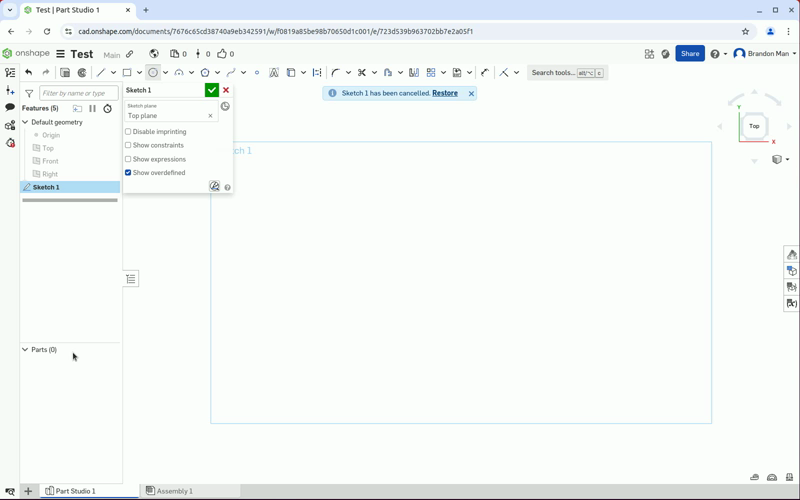
key_down(shift)
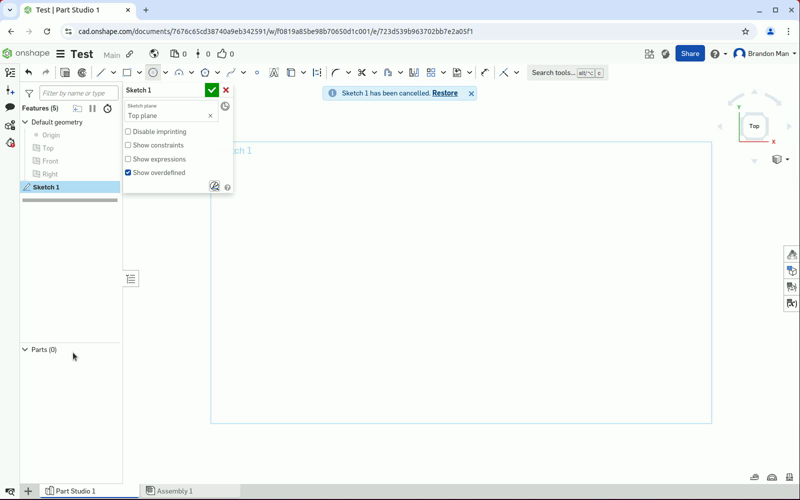
mouse_move(460, 282)
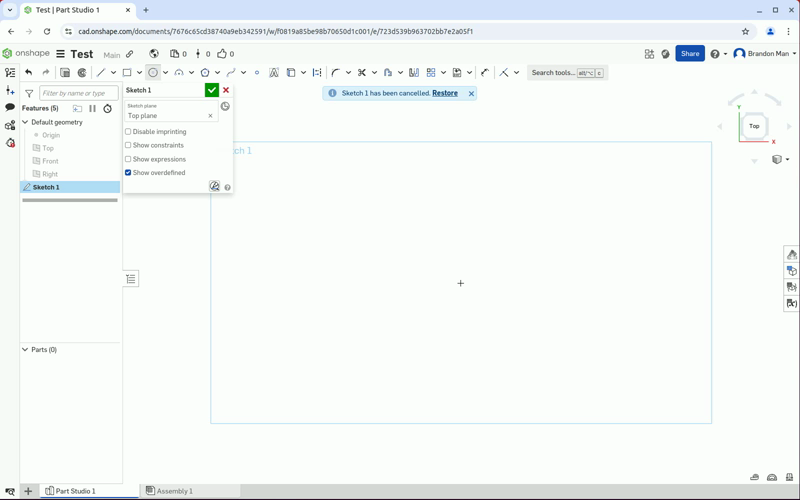
click(460, 282)
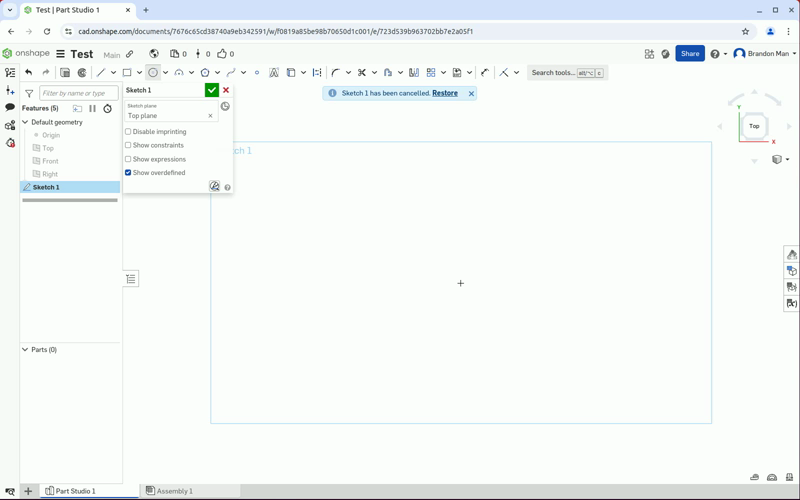
key_up(shift)
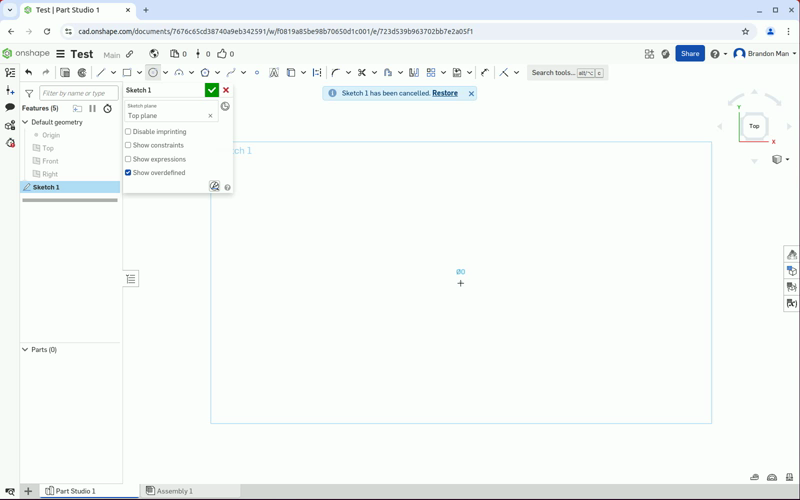
mouse_move(533, 282)
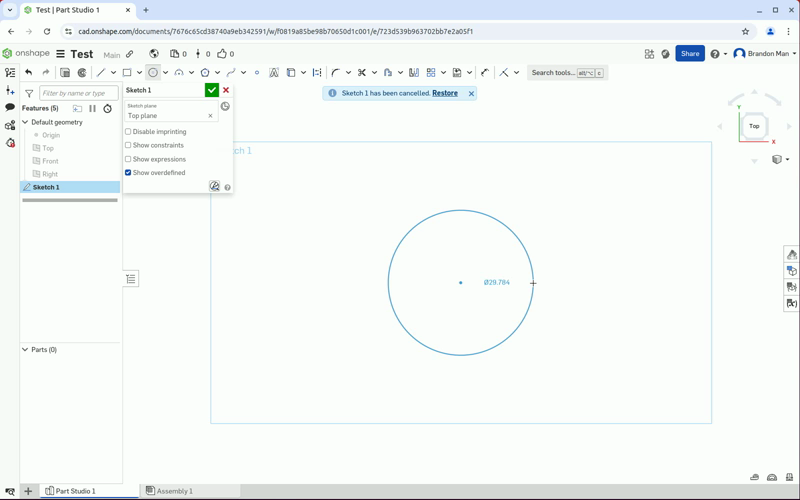
click(533, 282)
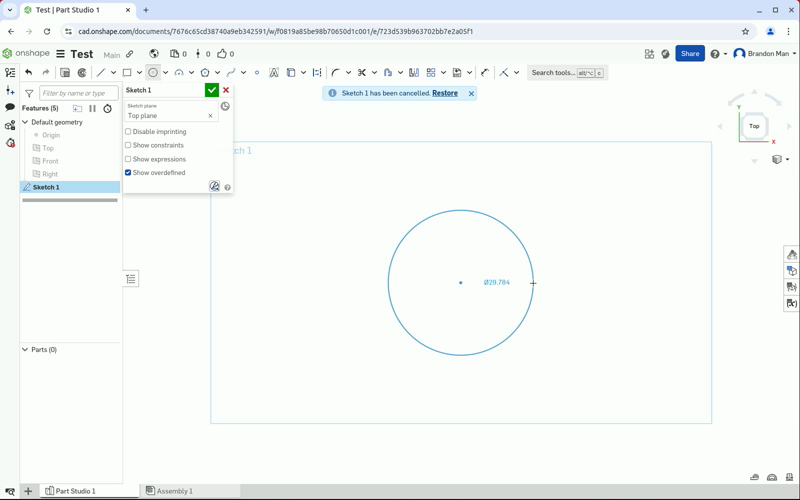
key(esc)
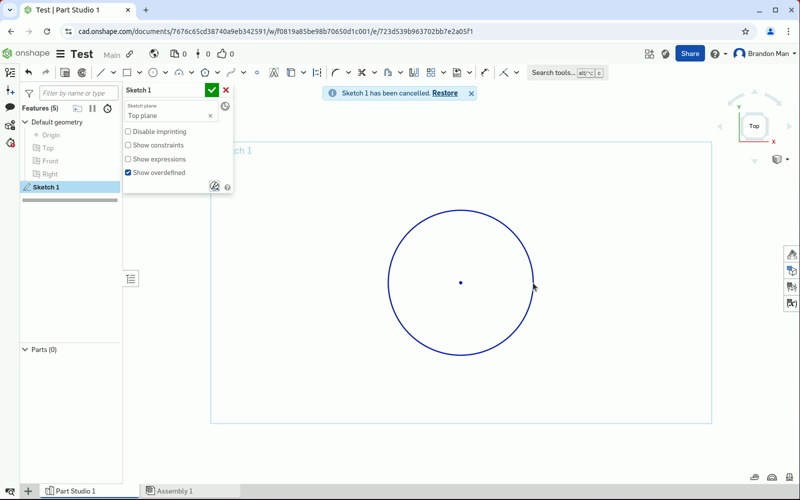
mouse_move(514, 310)
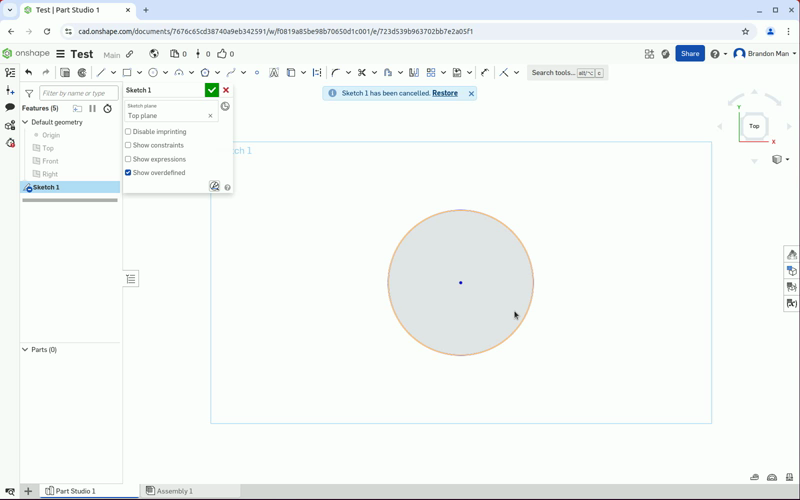
click(514, 310)
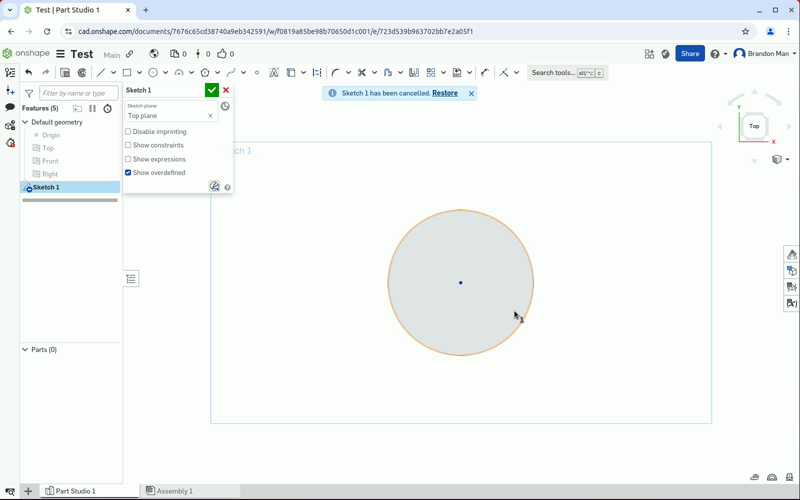
mouse_move(73, 352)
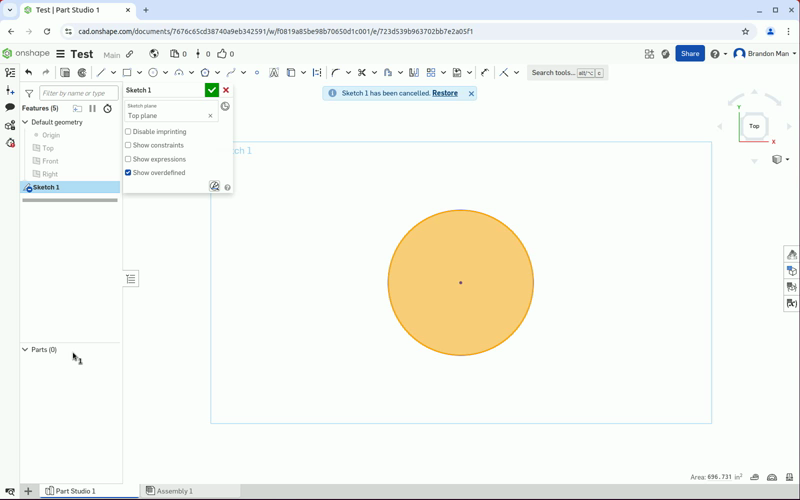
key(shift+y)
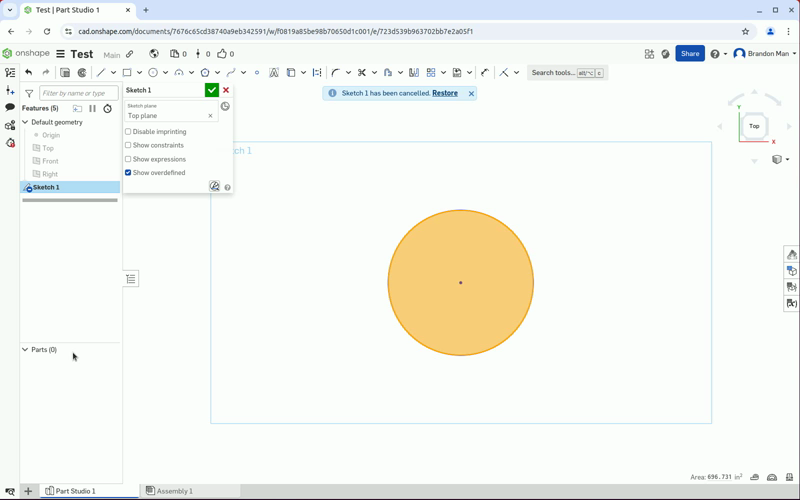
key(shift+e)
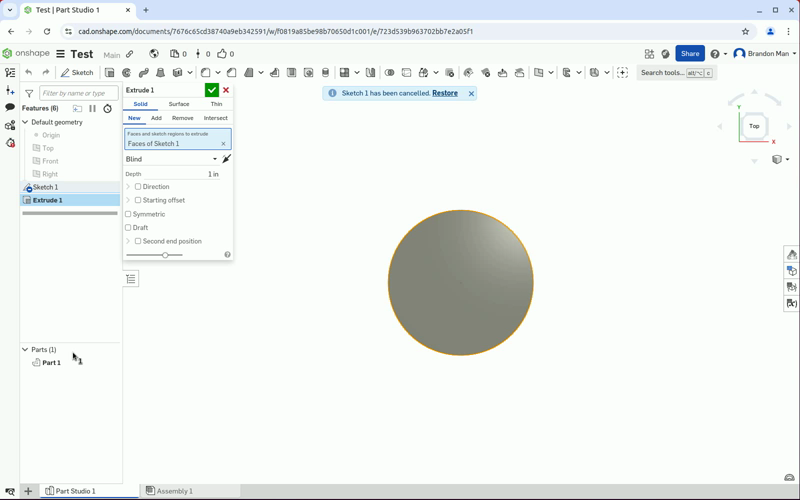
mouse_move(143, 106)
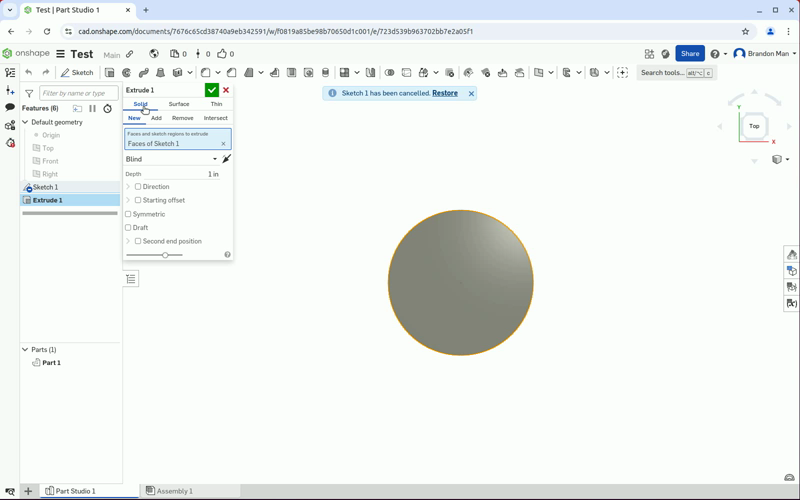
click(143, 106)
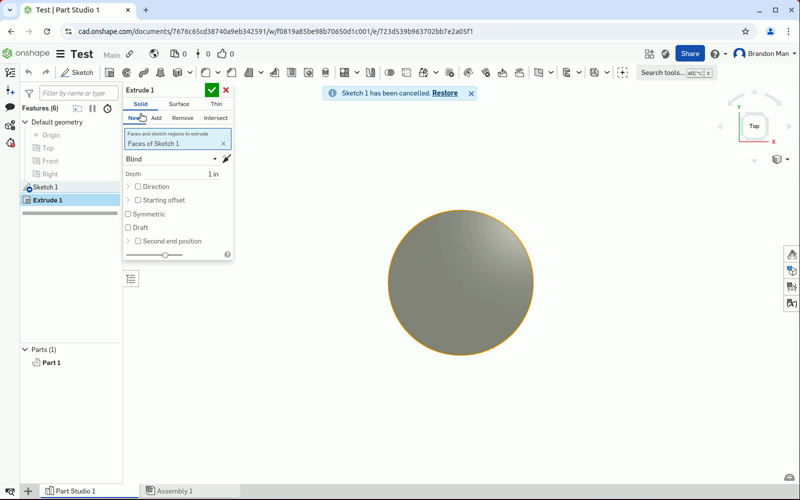
mouse_move(137, 120)
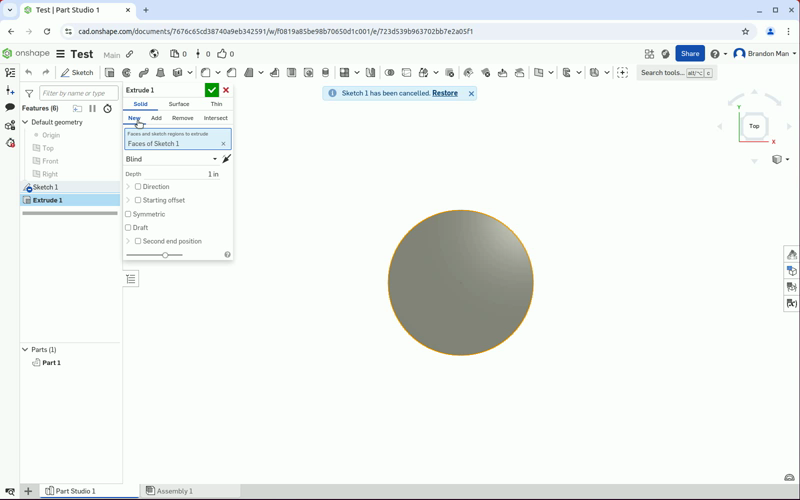
click(137, 120)
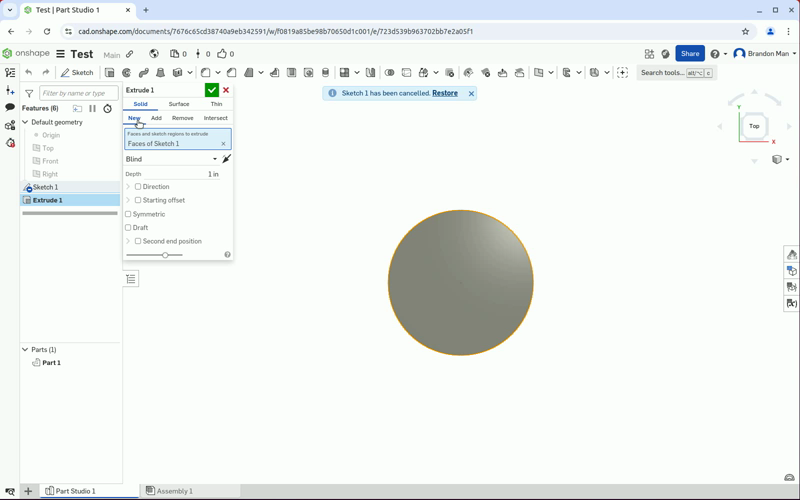
key(tab, 4)
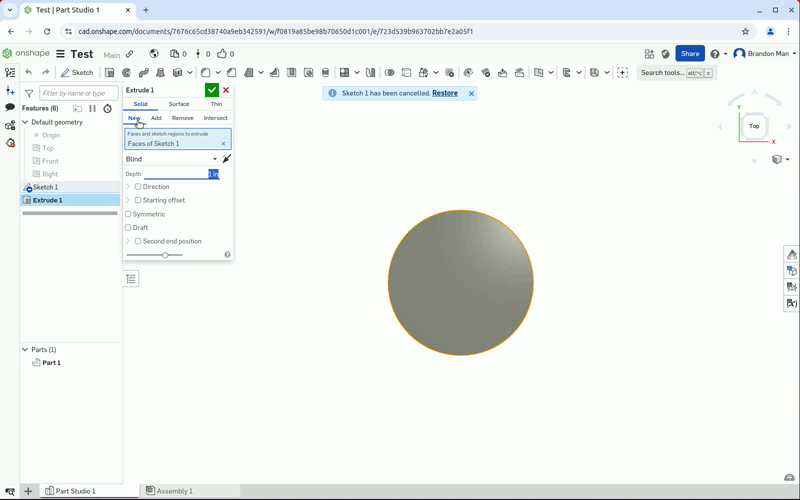
text(8.184)
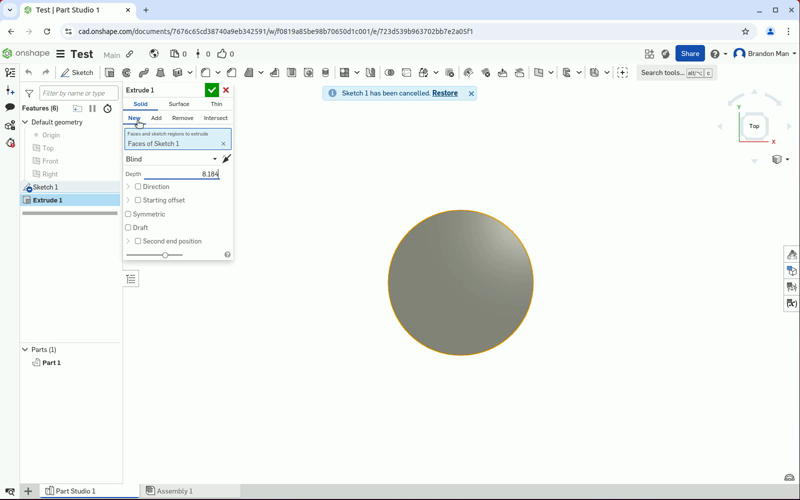
key(enter)
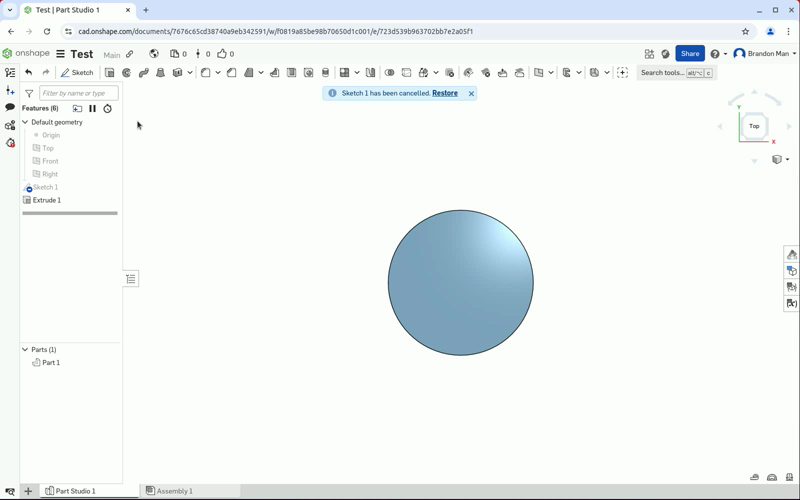
key(shift+h)
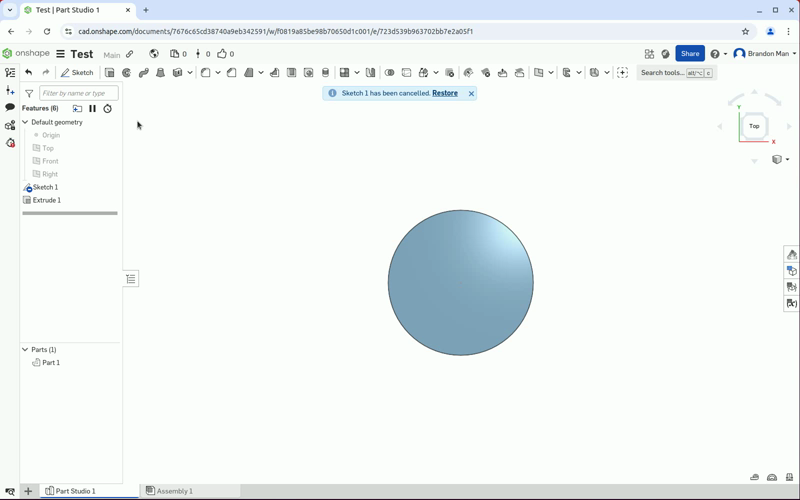
key(shift+h)
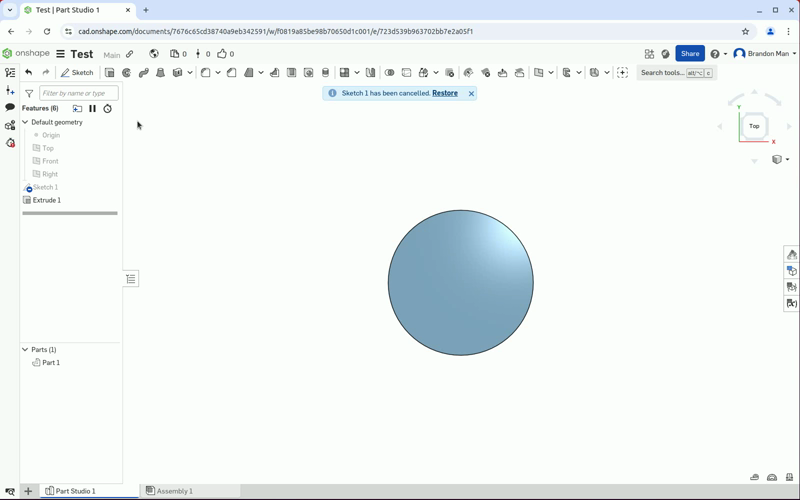
mouse_move(73, 189)
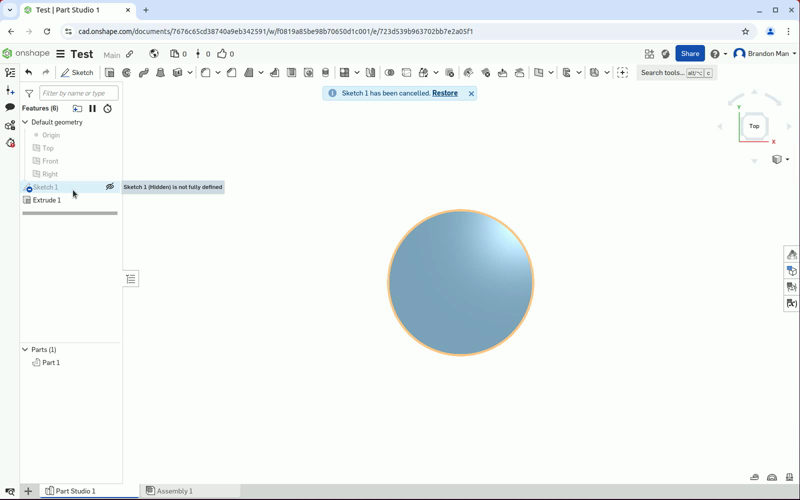
click(73, 189)
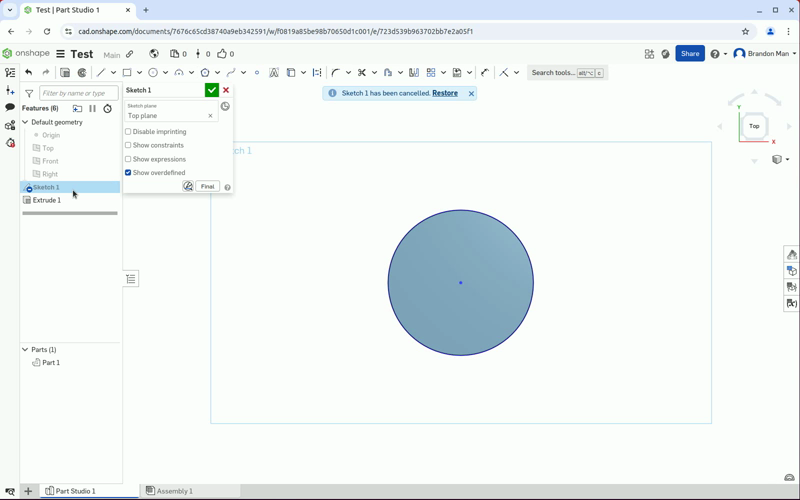
mouse_move(229, 92)
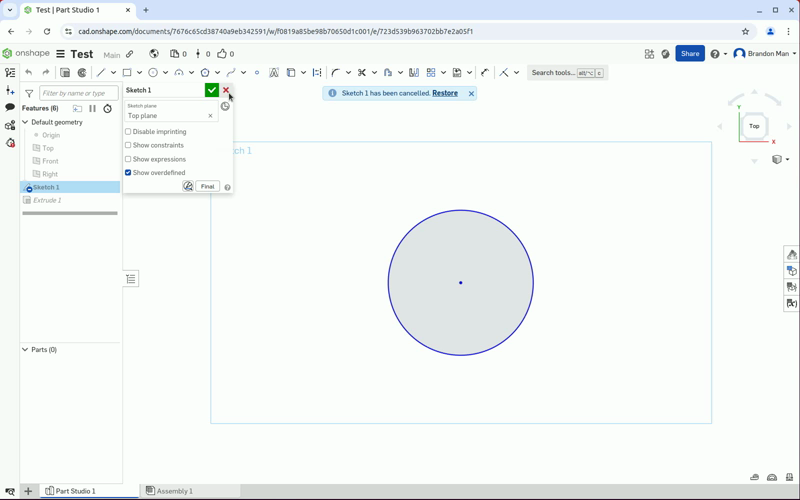
click(229, 92)
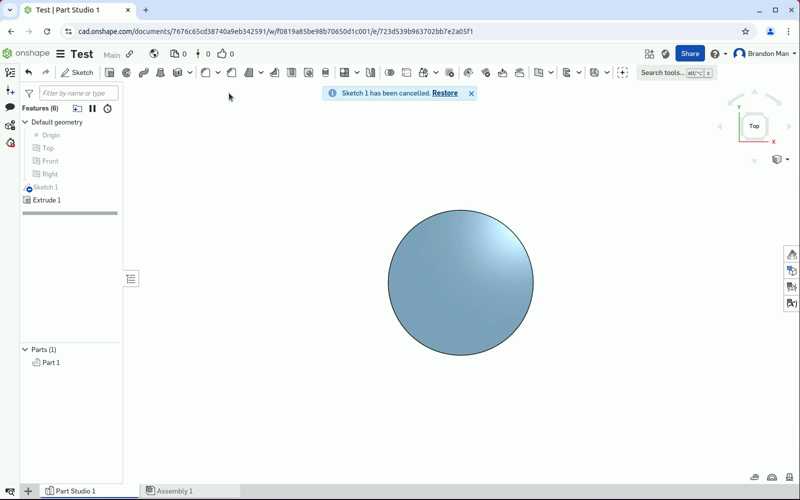
mouse_move(541, 75)
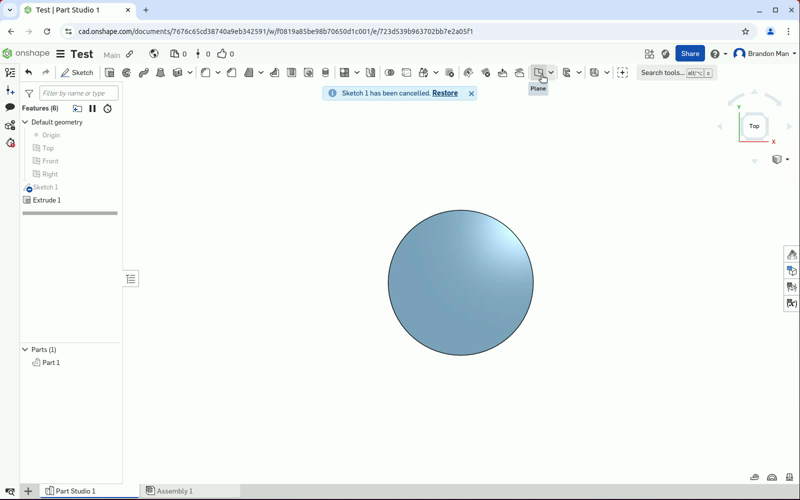
click(541, 75)
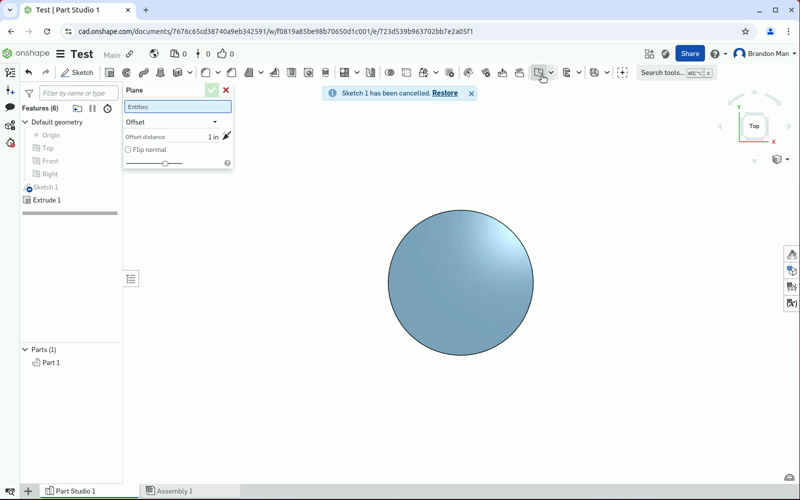
mouse_move(73, 150)
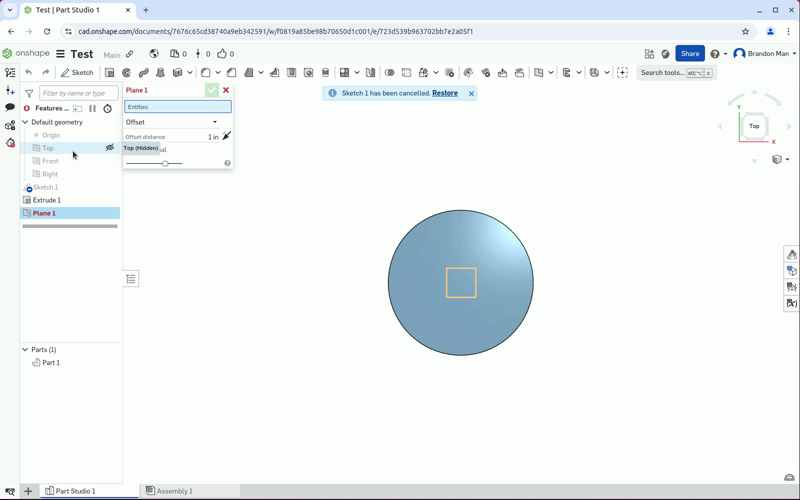
click(73, 150)
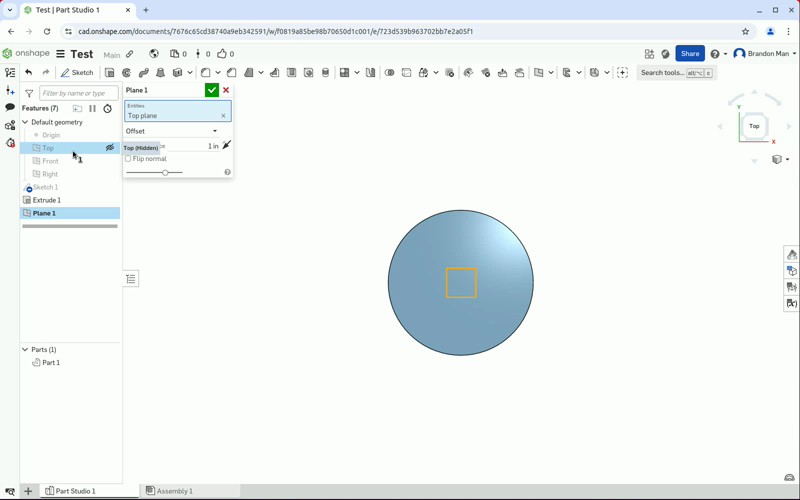
key(tab, 2)
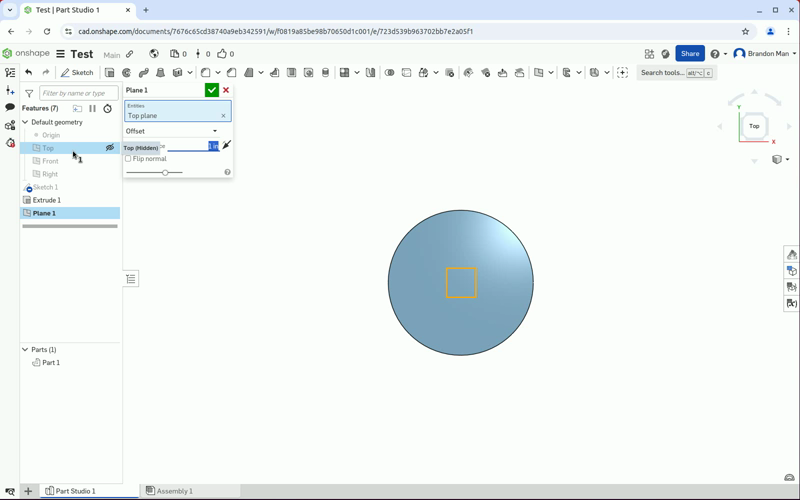
text(8.196)
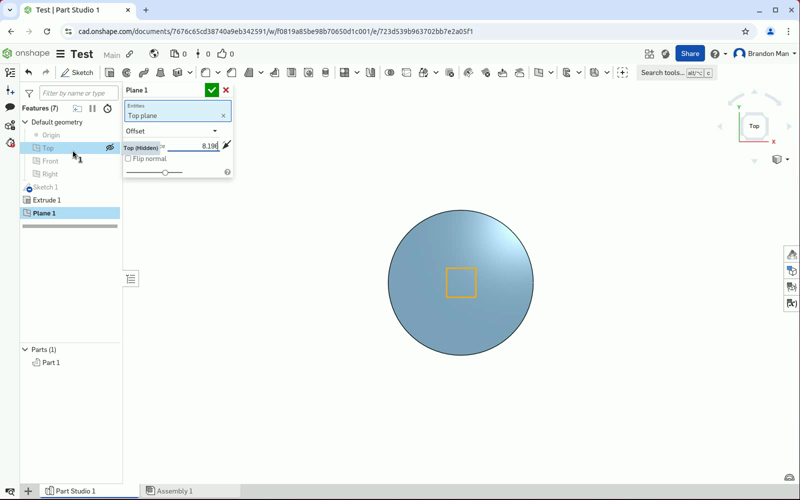
key(enter, 2)
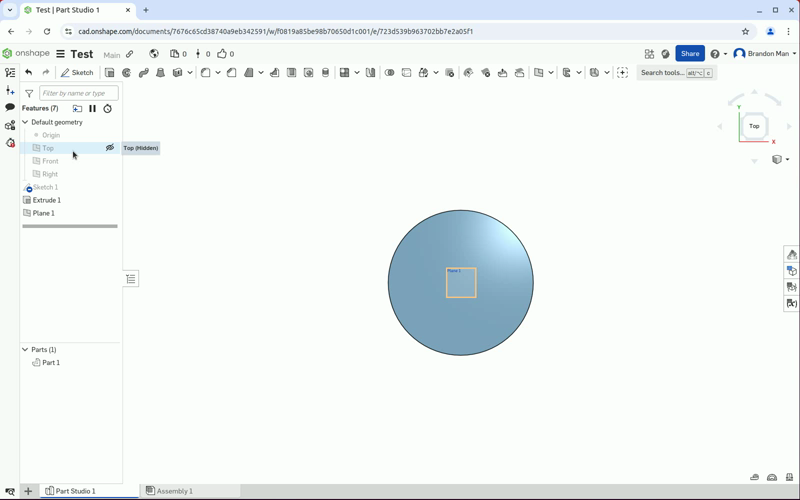
key(shift+s)
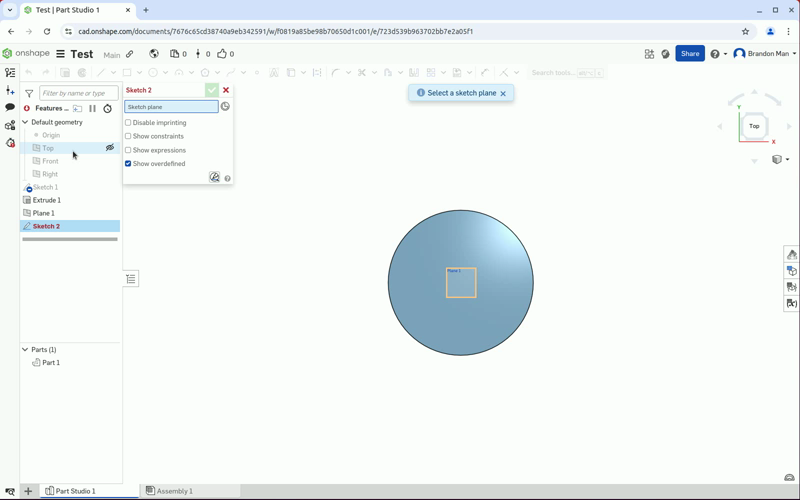
mouse_move(73, 215)
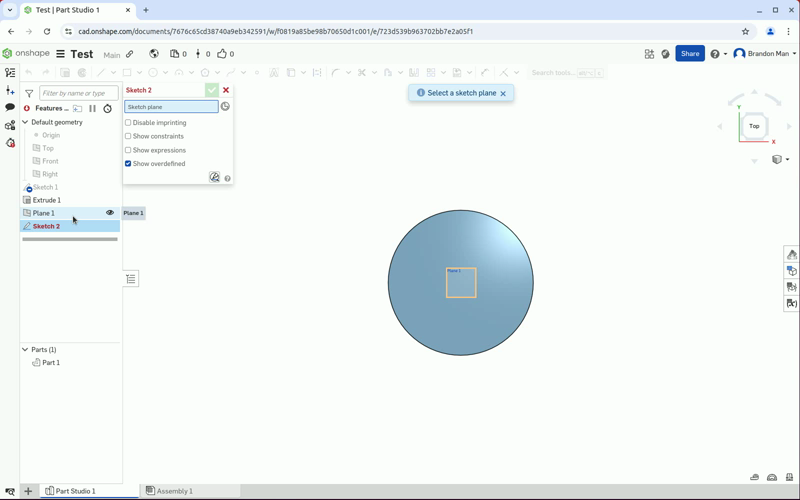
click(73, 215)
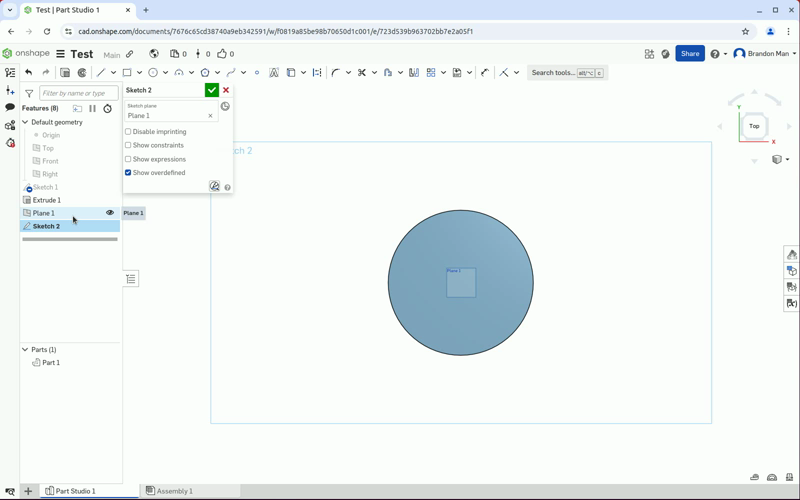
mouse_move(73, 352)
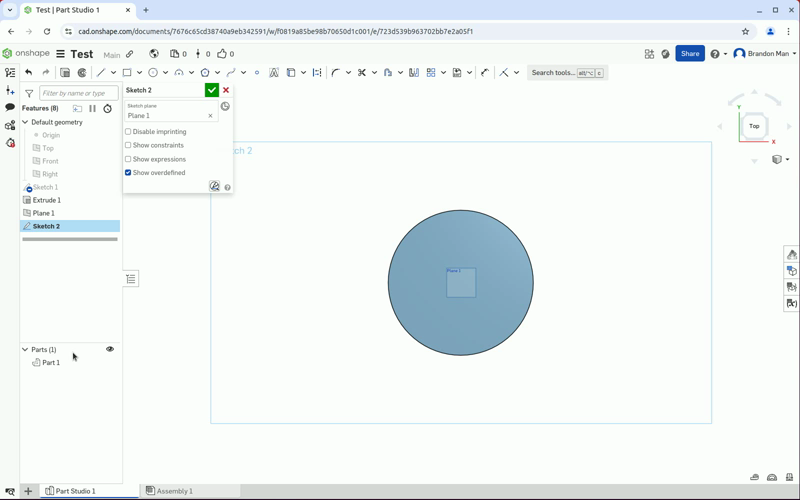
key(y)
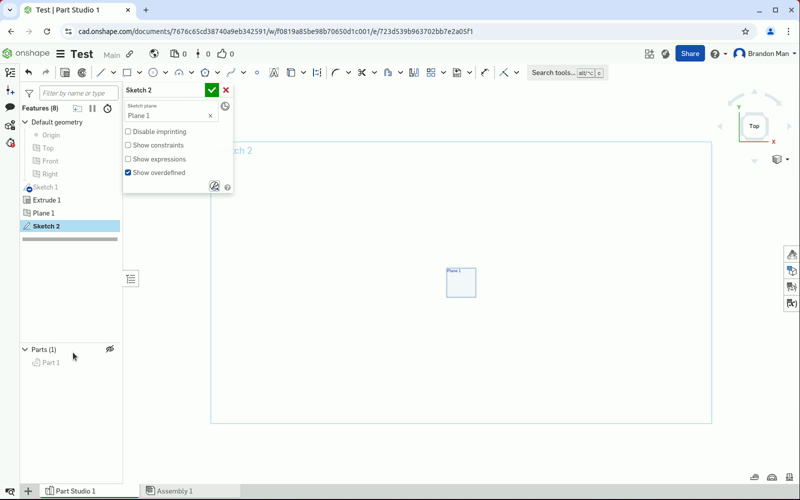
key(c)
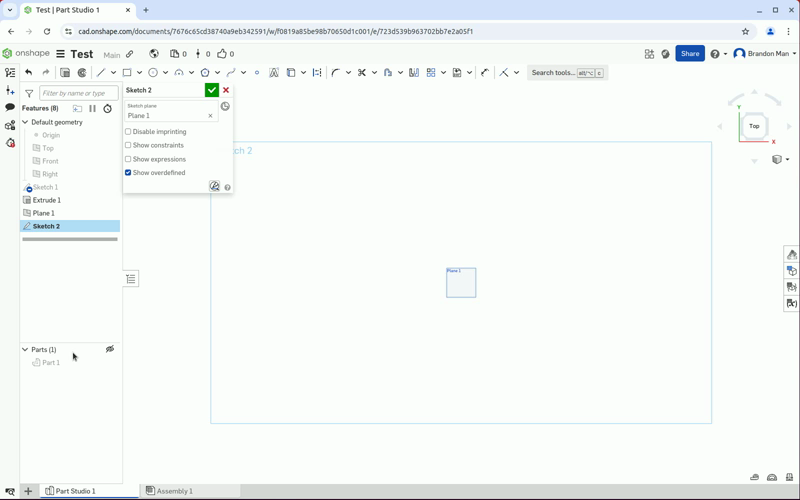
key_down(shift)
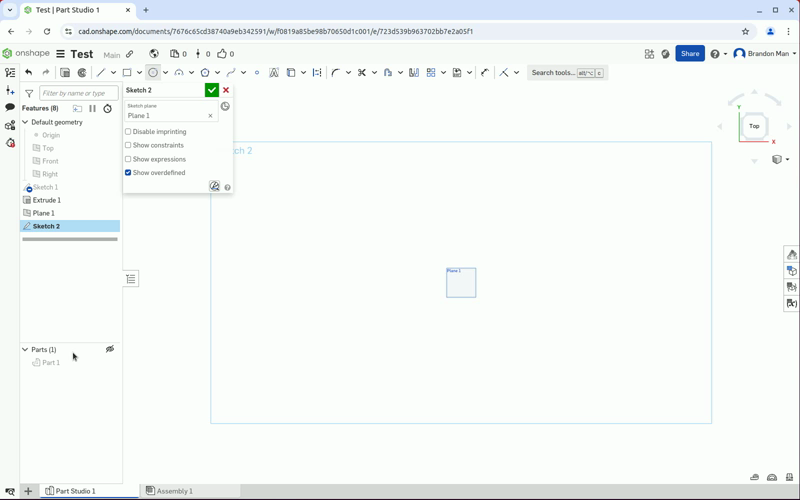
mouse_move(460, 282)
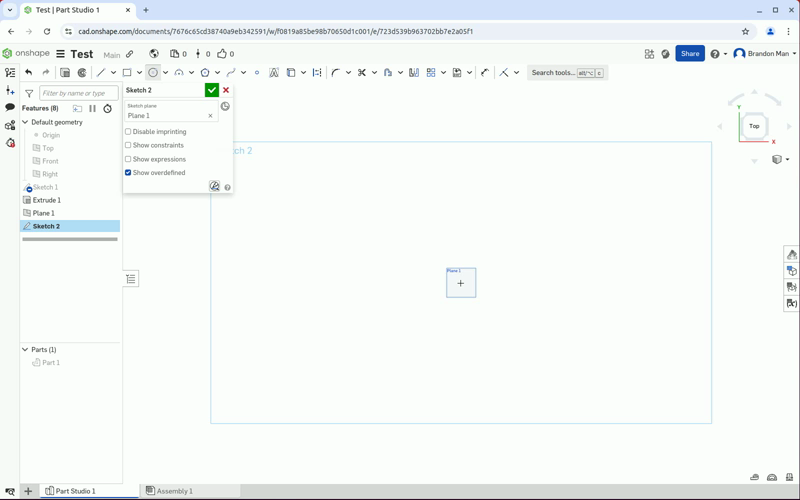
click(460, 282)
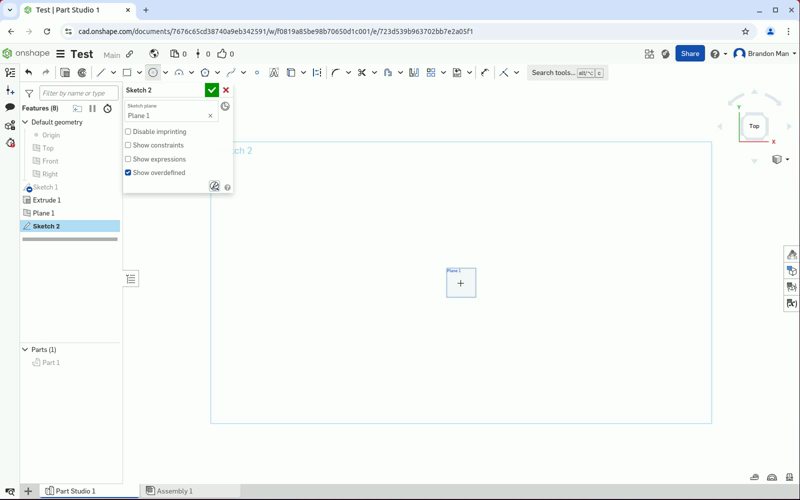
key_up(shift)
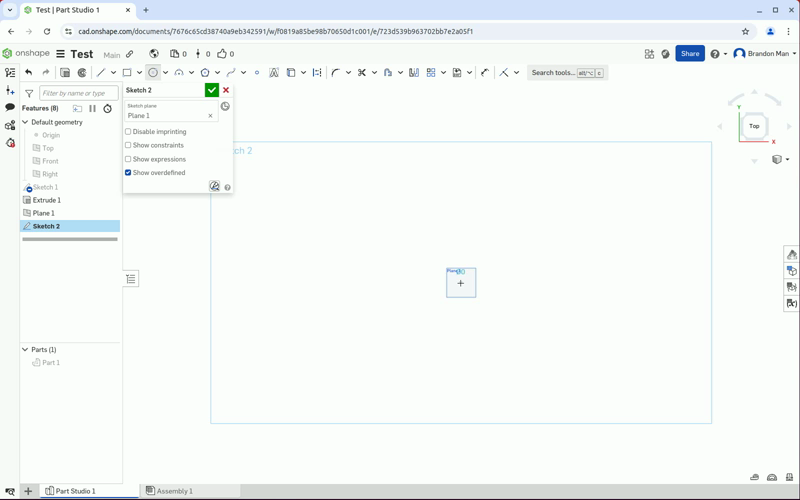
mouse_move(511, 282)
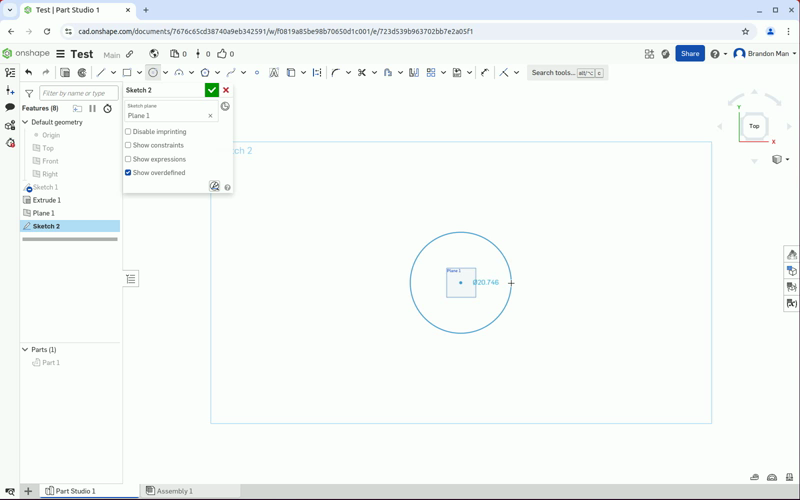
click(511, 282)
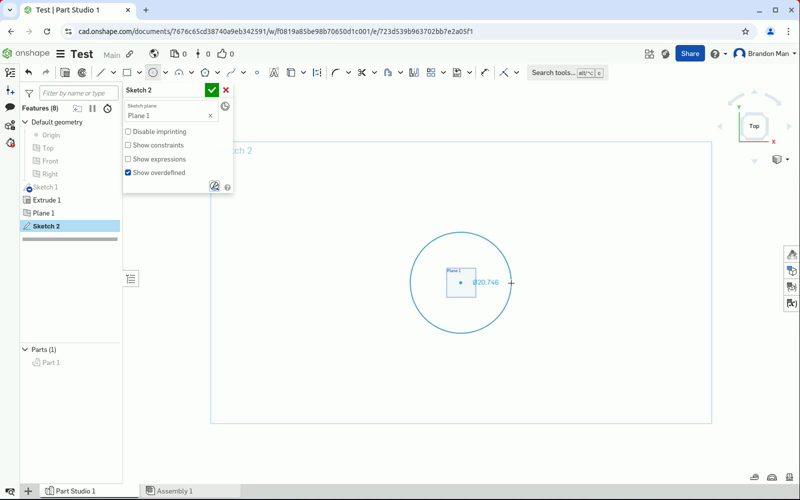
key(esc)
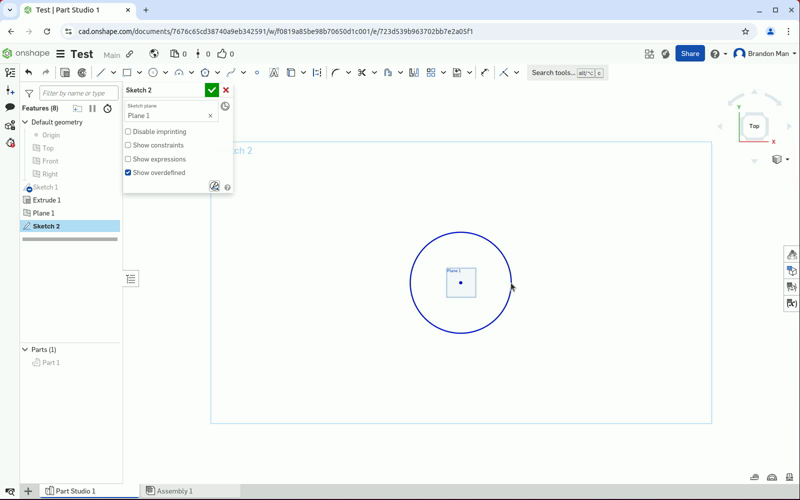
mouse_move(451, 309)
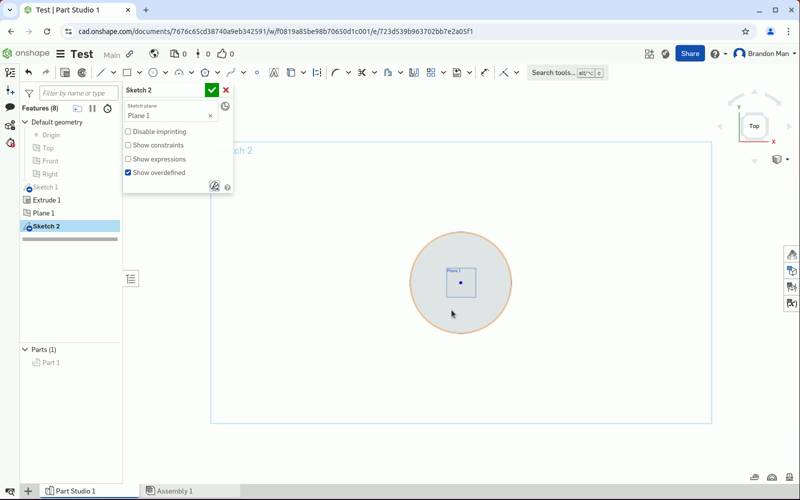
click(451, 309)
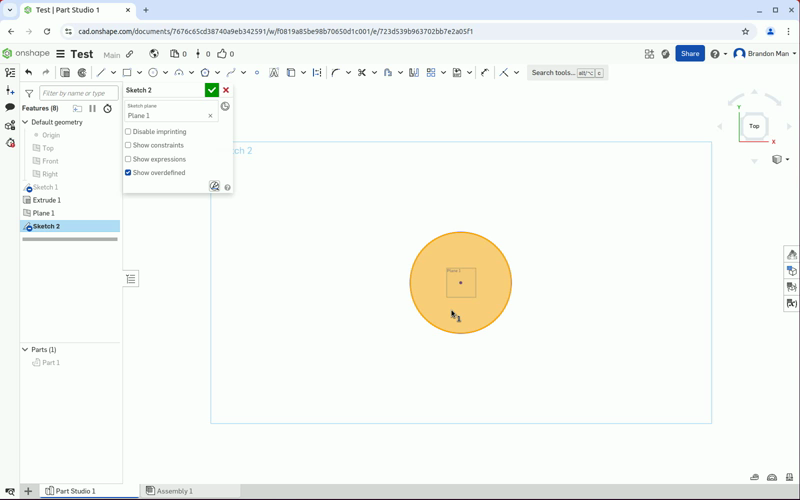
mouse_move(73, 352)
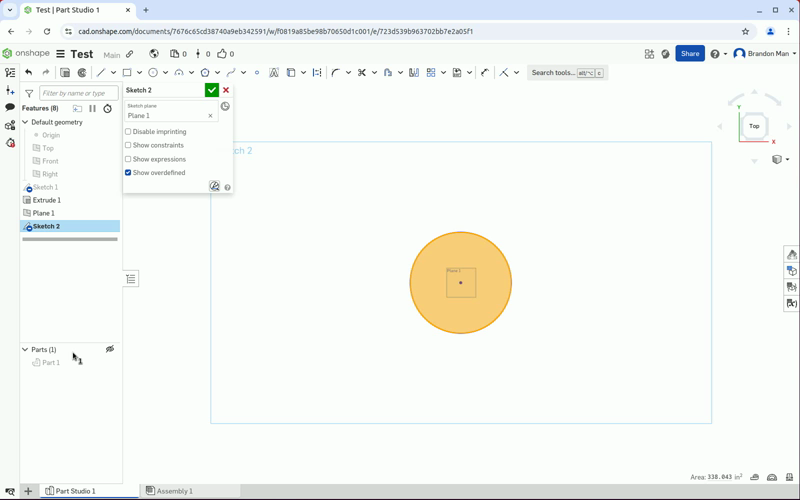
key(shift+y)
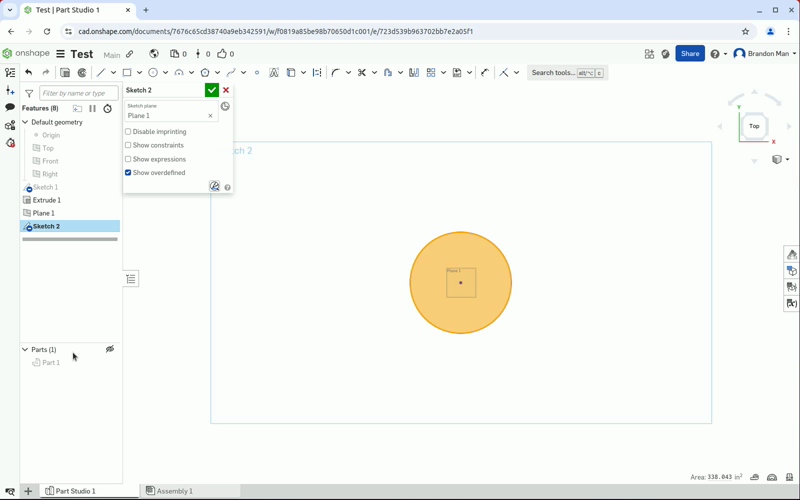
key(shift+e)
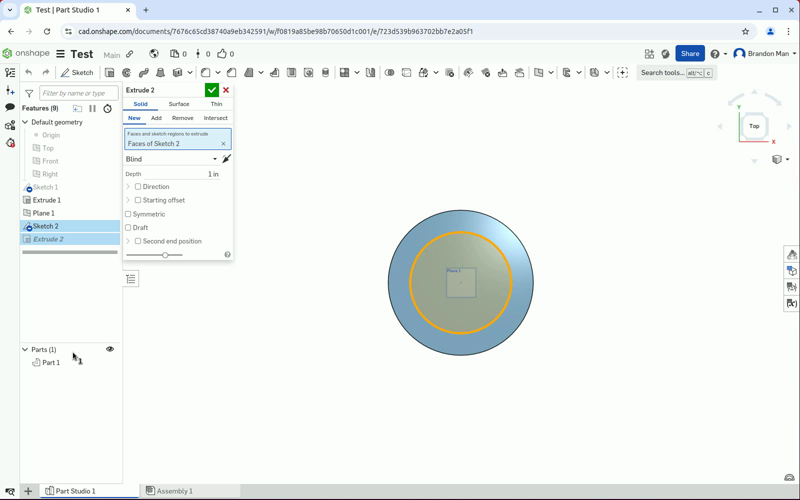
mouse_move(143, 106)
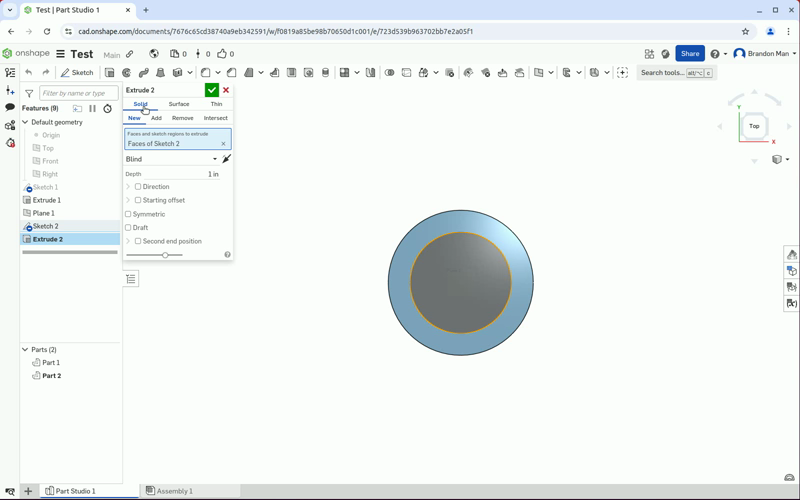
click(143, 106)
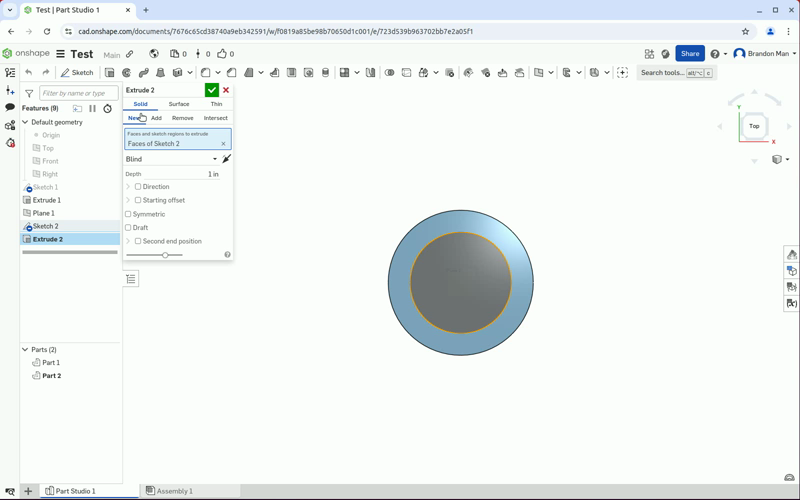
mouse_move(137, 120)
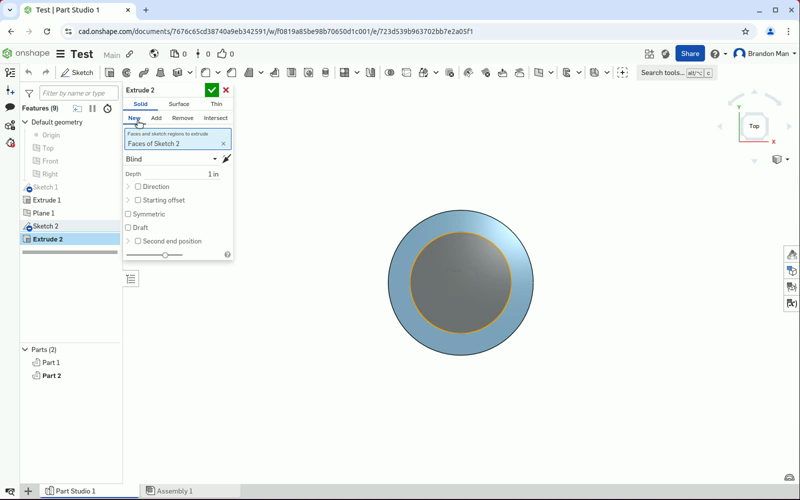
click(137, 120)
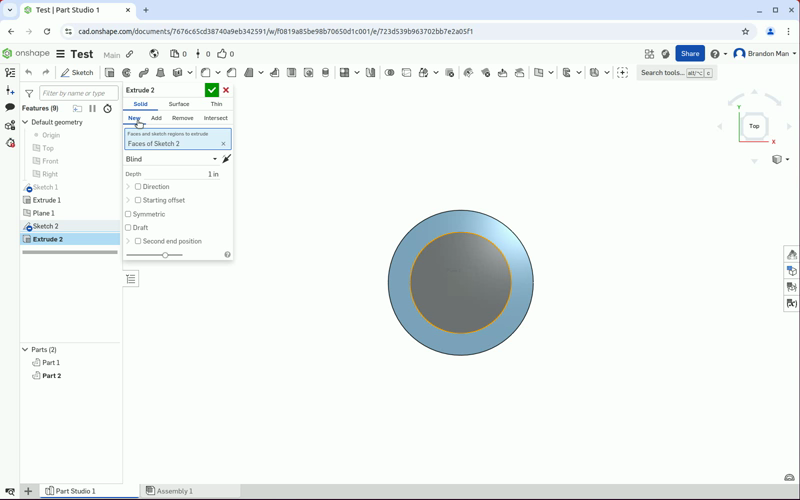
key(tab, 4)
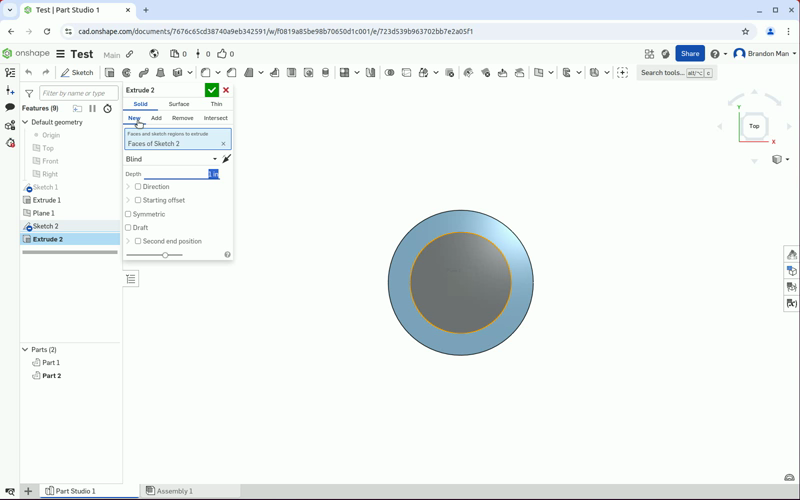
text(11.554)
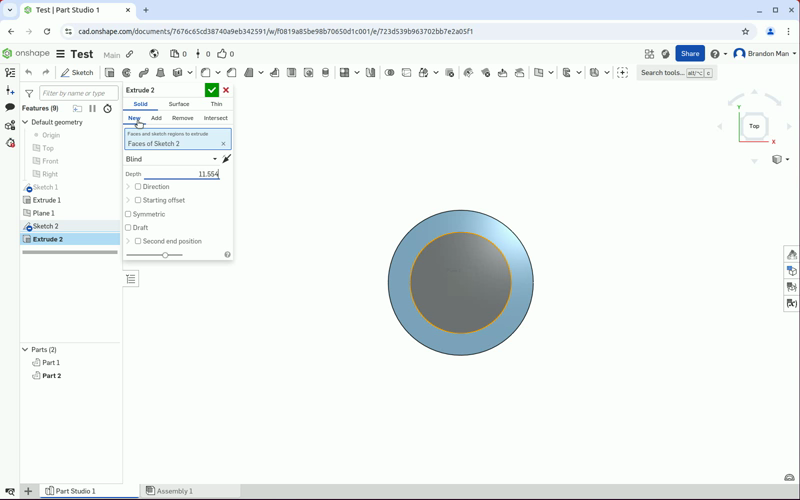
key(enter)
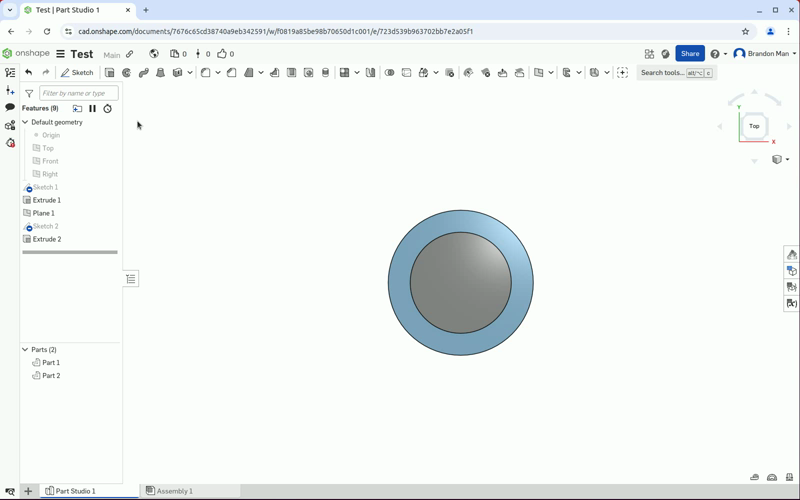
key(shift+h)
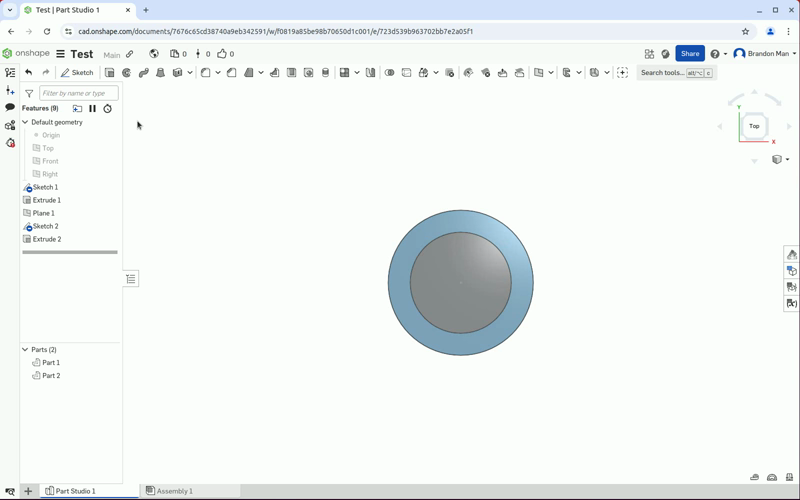
key(shift+h)
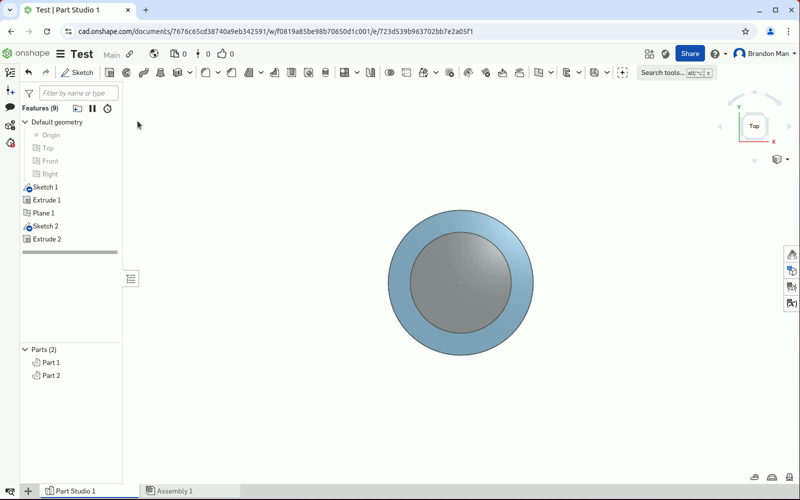
key(shift+7)
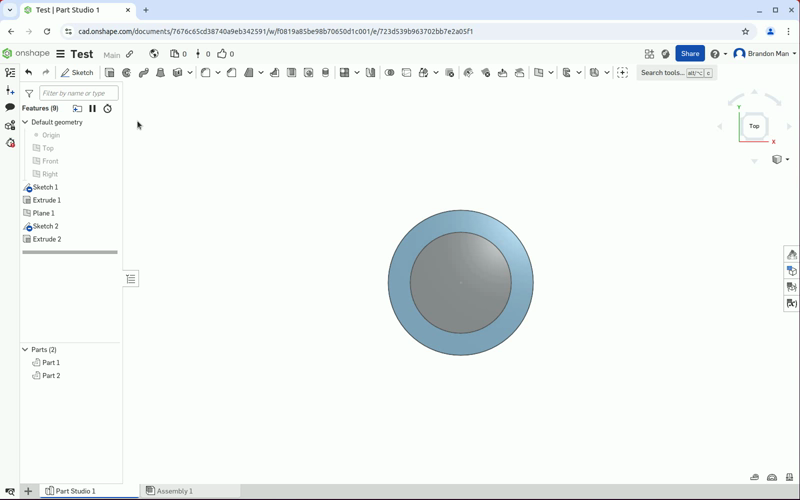
key(up, 3)
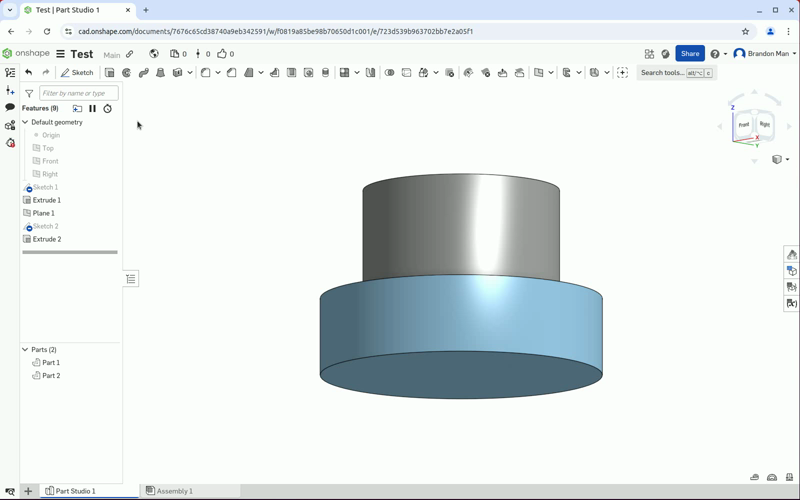
key(left, 3)
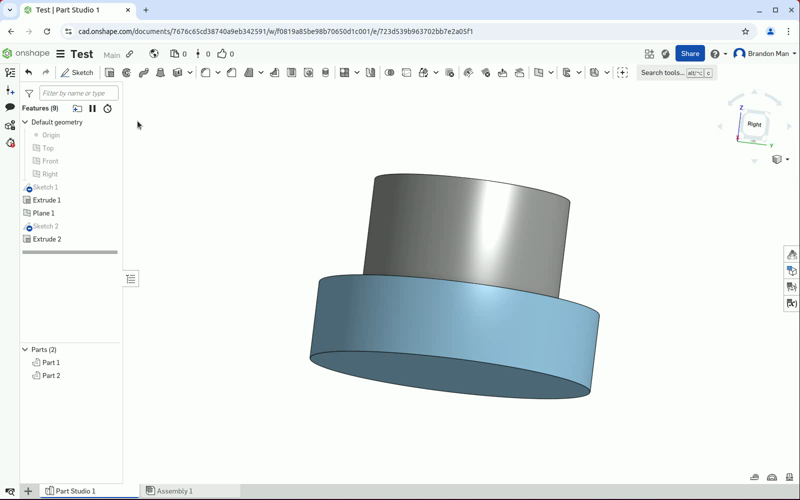
key(right, 3)
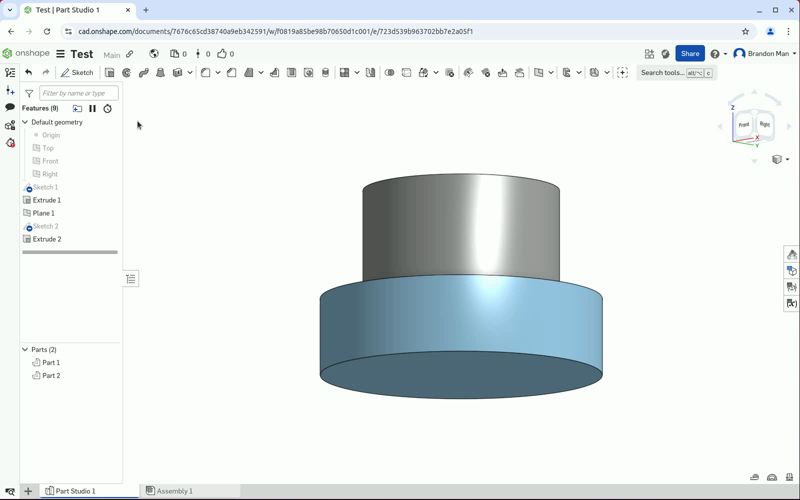
key(down, 3)
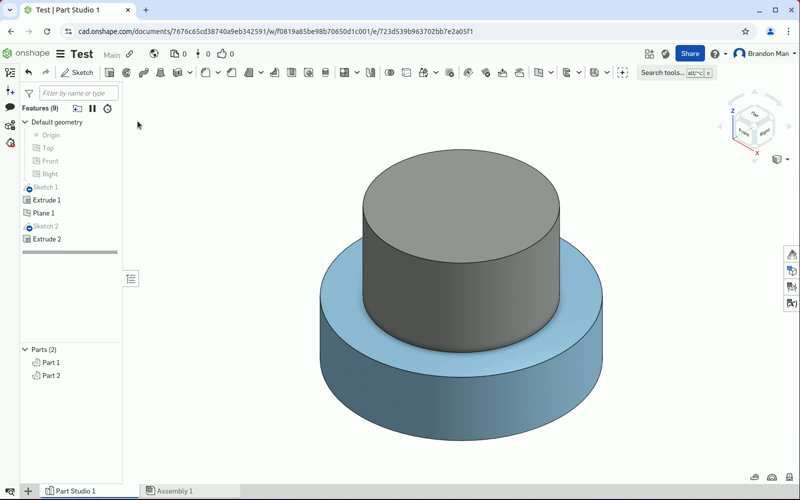
mouse_move(73, 189)
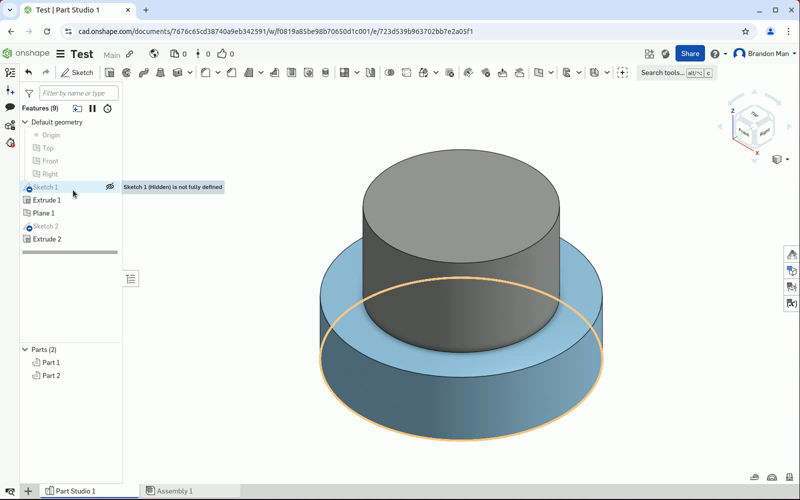
click(73, 189)